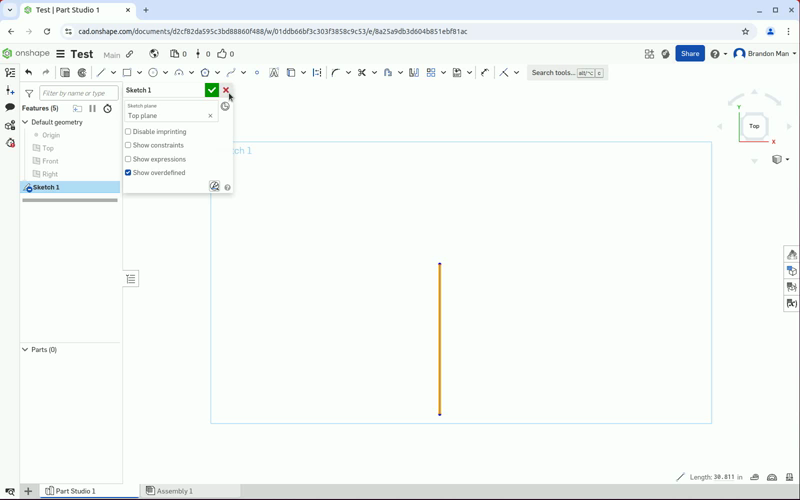
key(shift+h)
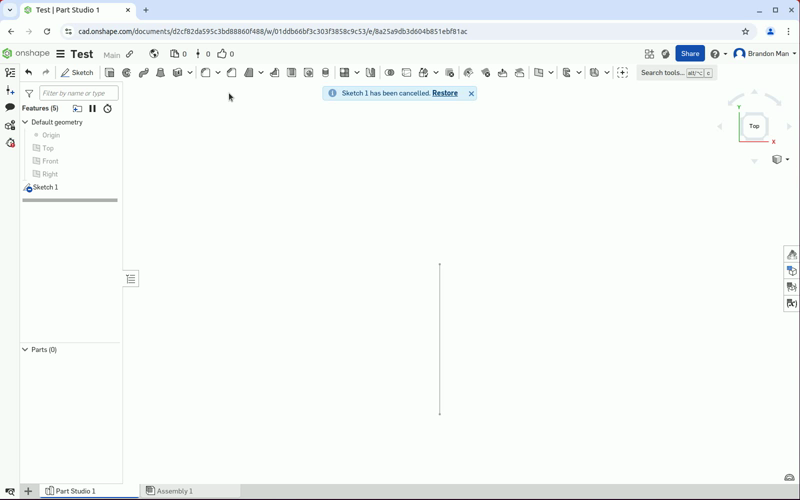
mouse_move(73, 352)
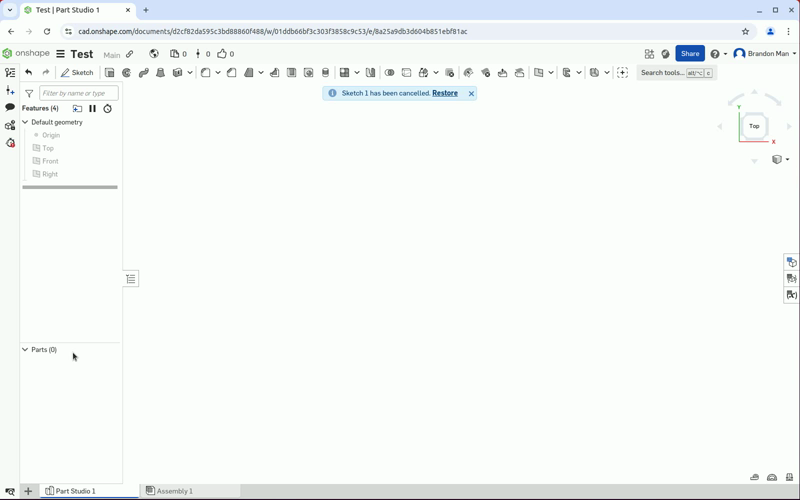
key(y)
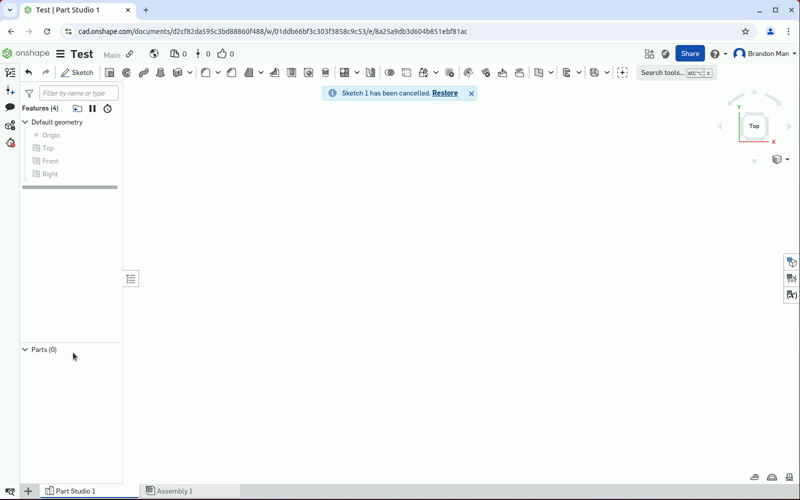
key(shift+p)
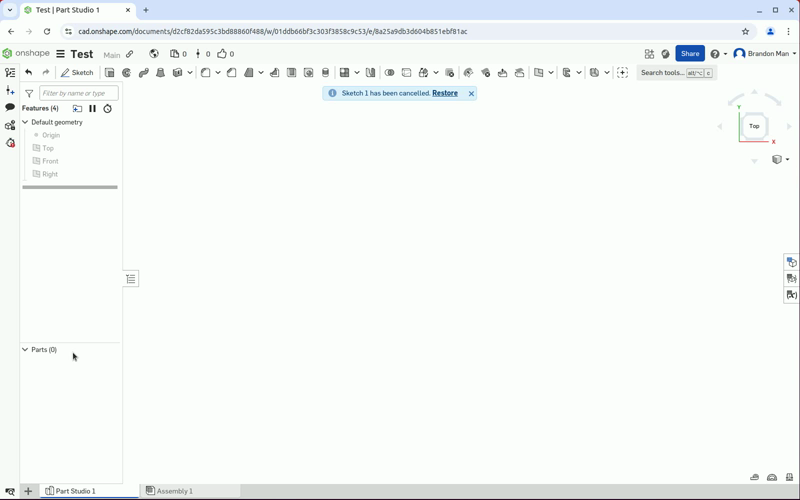
key(space)
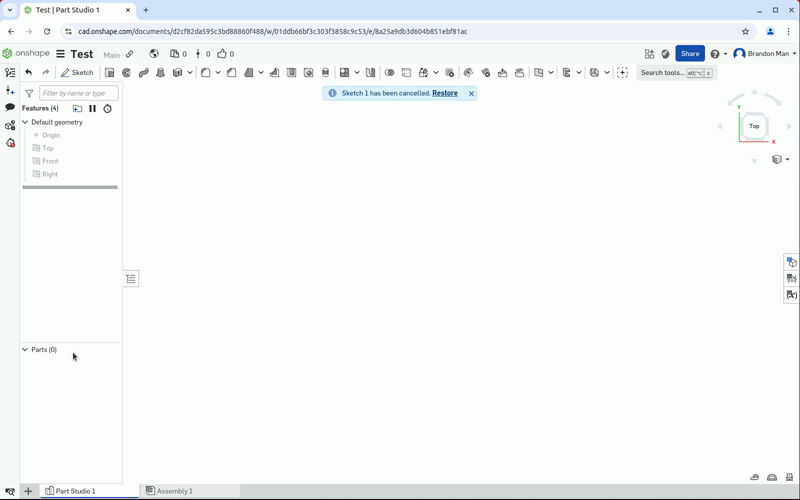
key_down(shift)
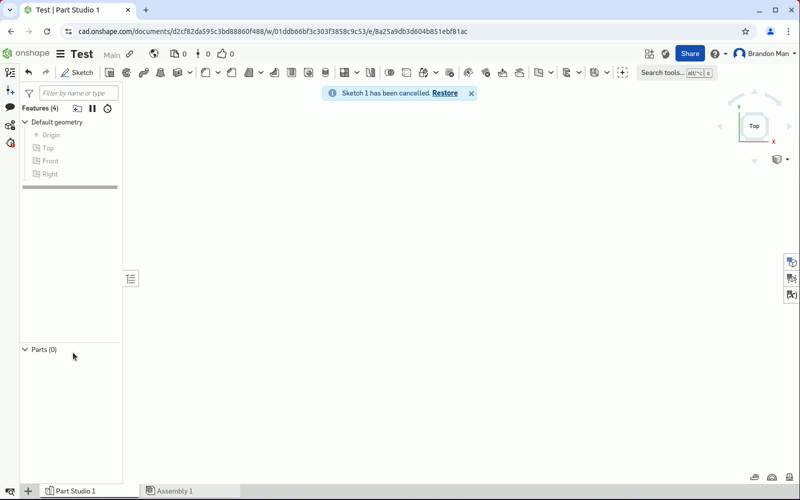
key(up)
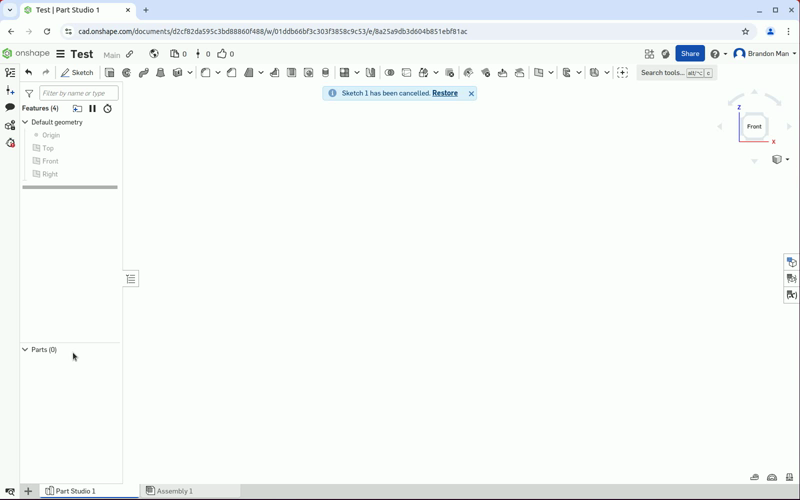
key_up(shift)
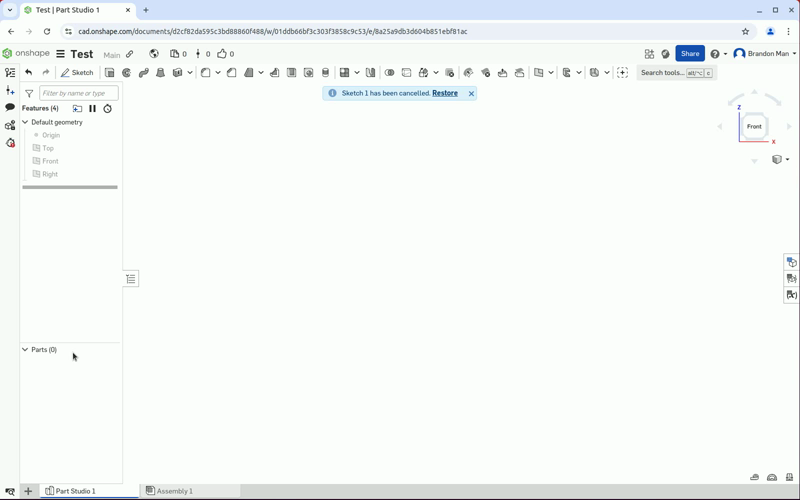
mouse_move(73, 352)
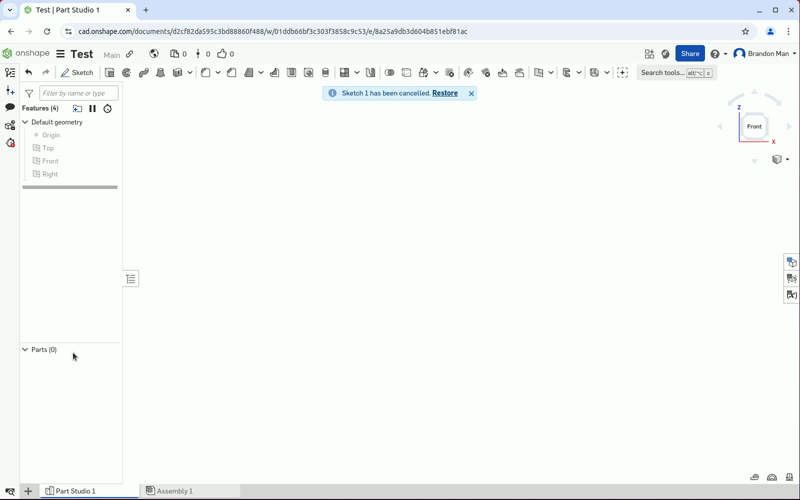
key(shift+y)
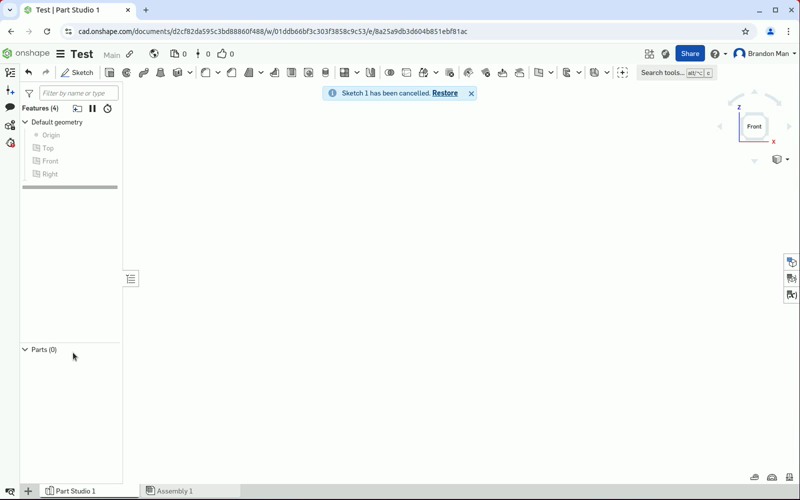
key(shift+s)
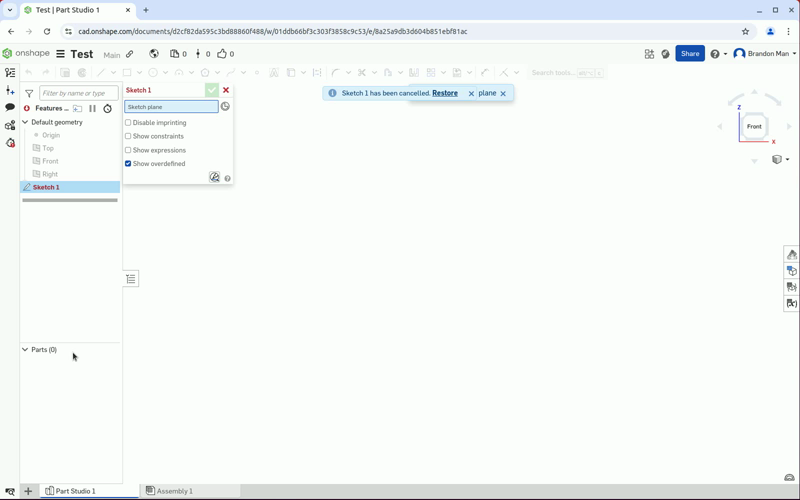
mouse_move(73, 163)
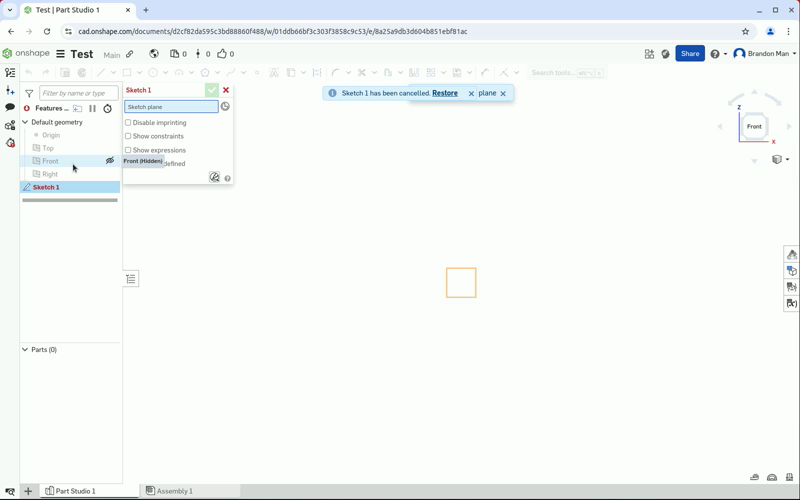
click(73, 163)
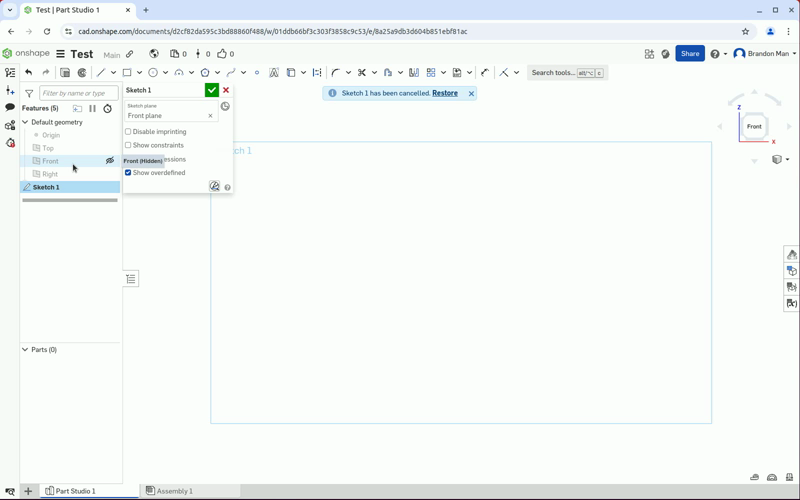
mouse_move(73, 352)
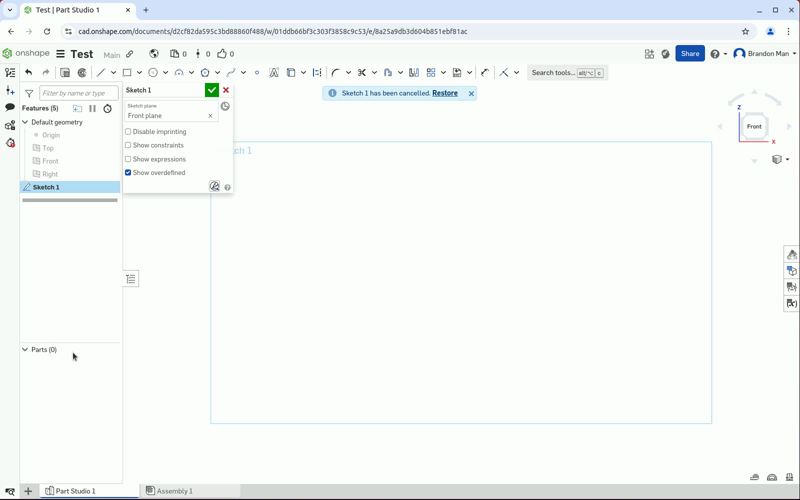
key(y)
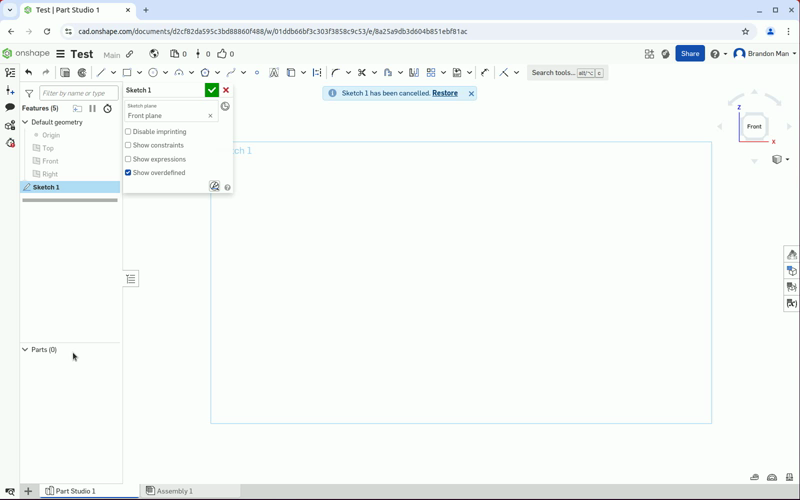
key(c)
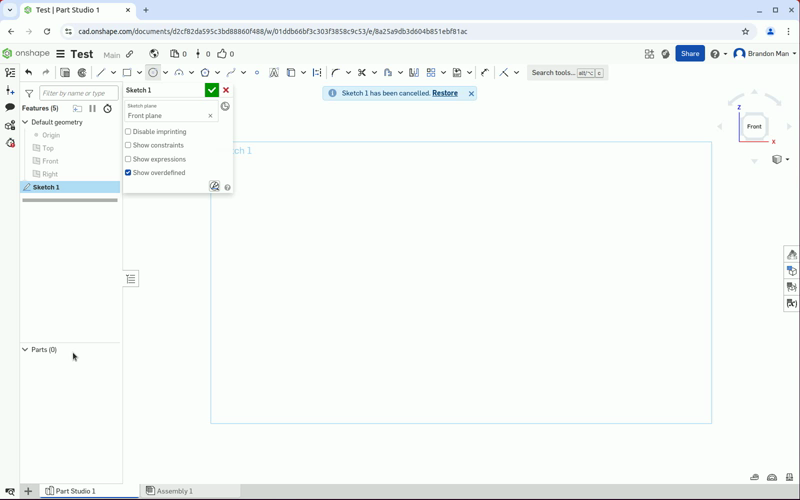
key_down(shift)
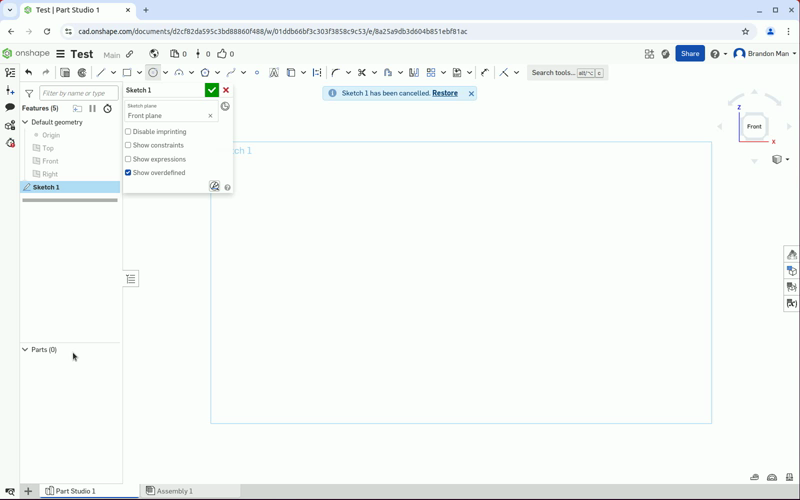
mouse_move(461, 282)
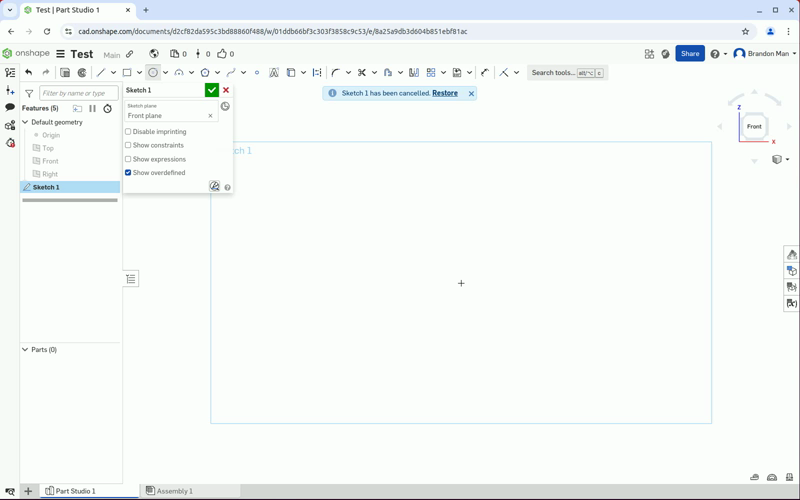
click(461, 282)
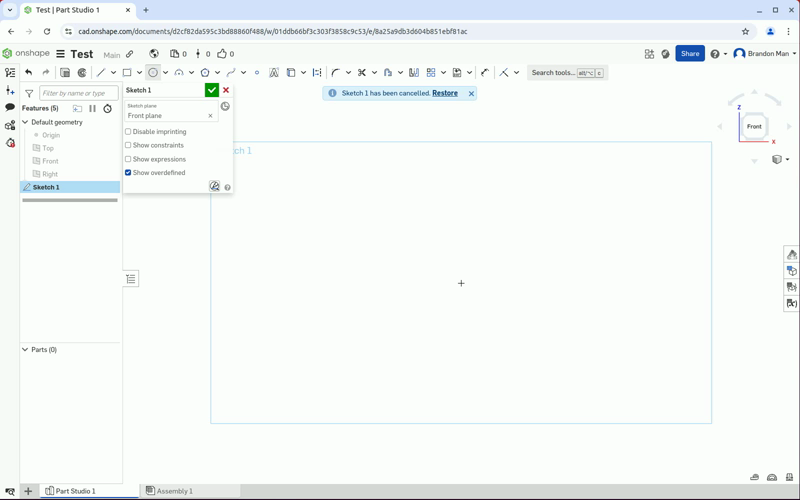
key_up(shift)
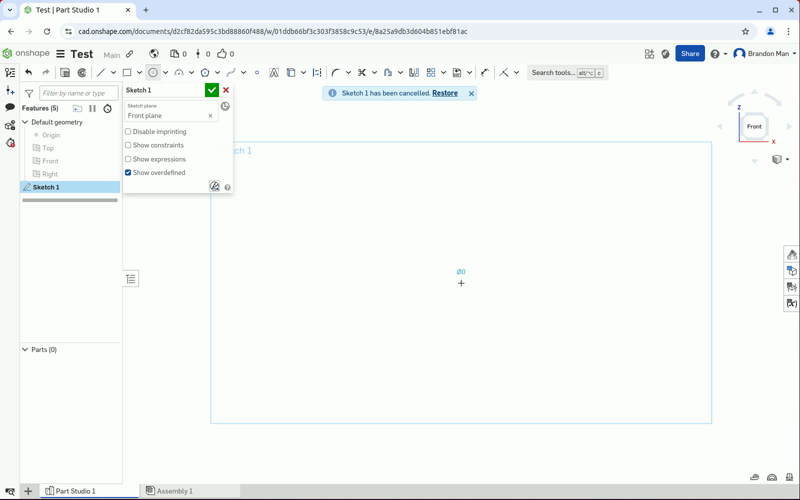
mouse_move(574, 282)
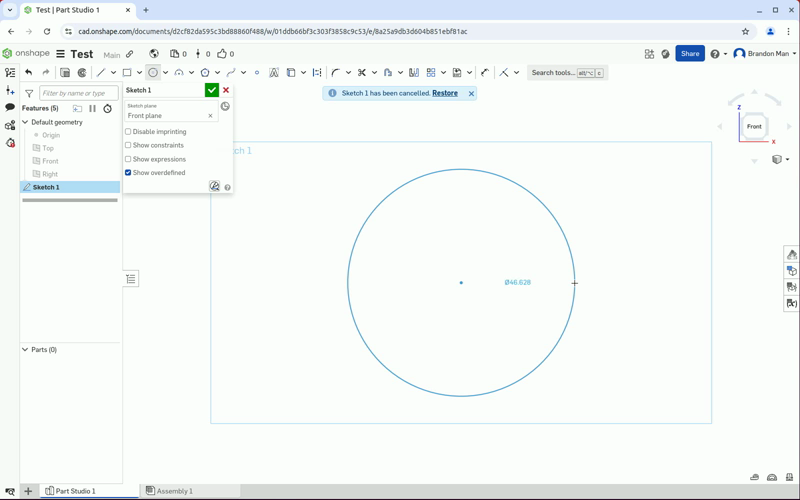
click(574, 282)
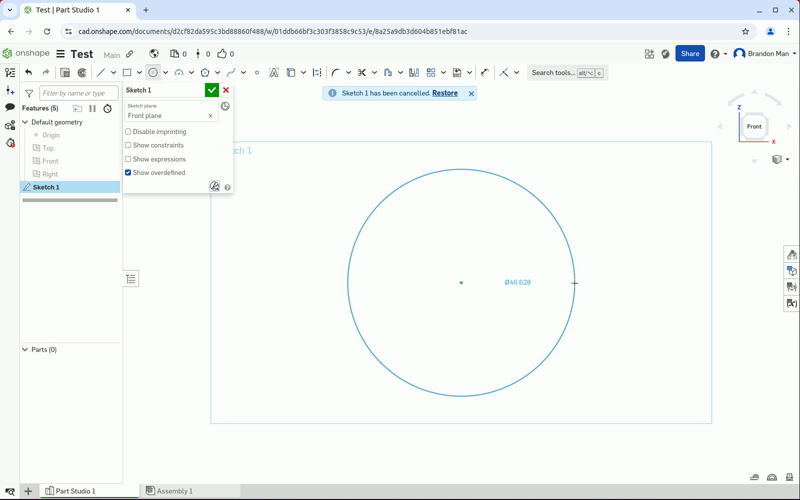
key(esc)
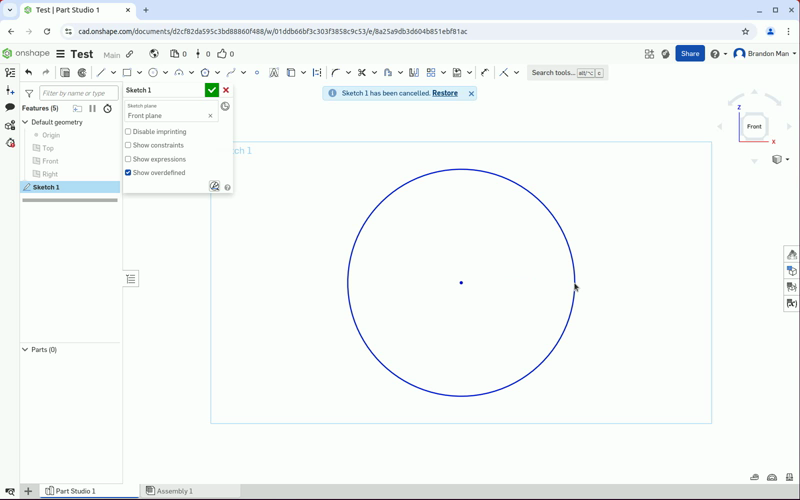
mouse_move(464, 254)
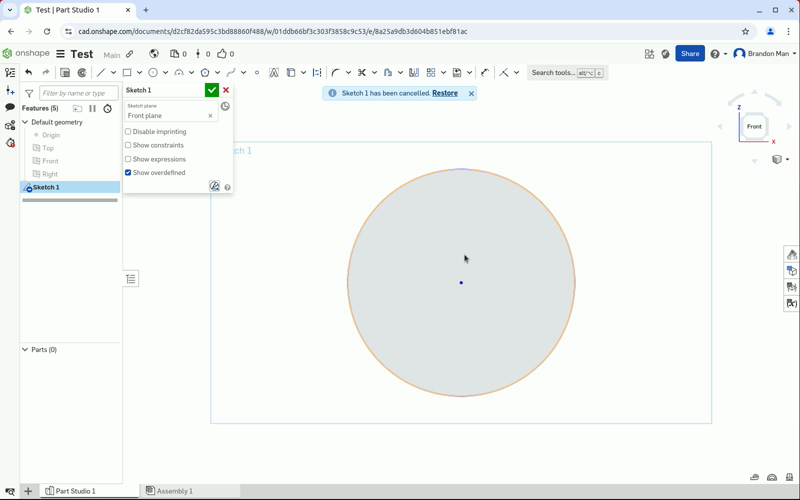
click(464, 254)
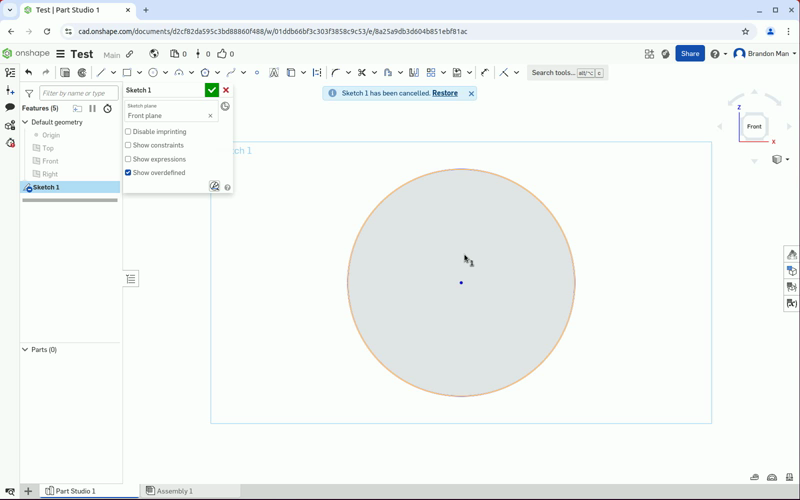
mouse_move(73, 352)
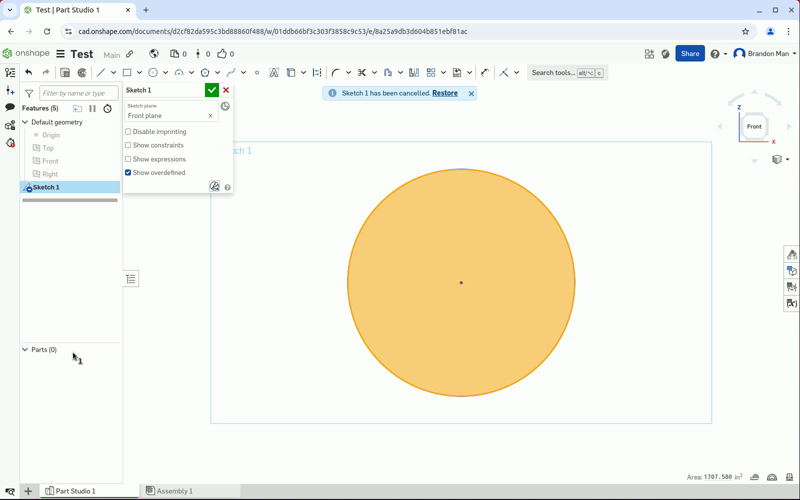
key(shift+y)
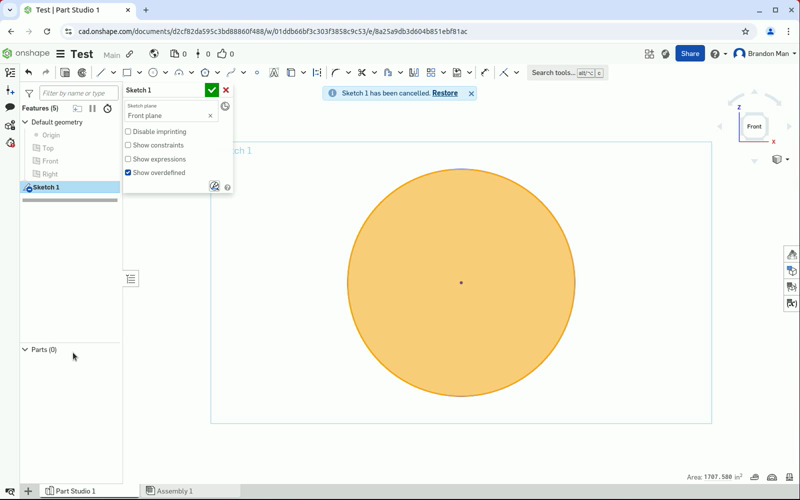
key(shift+e)
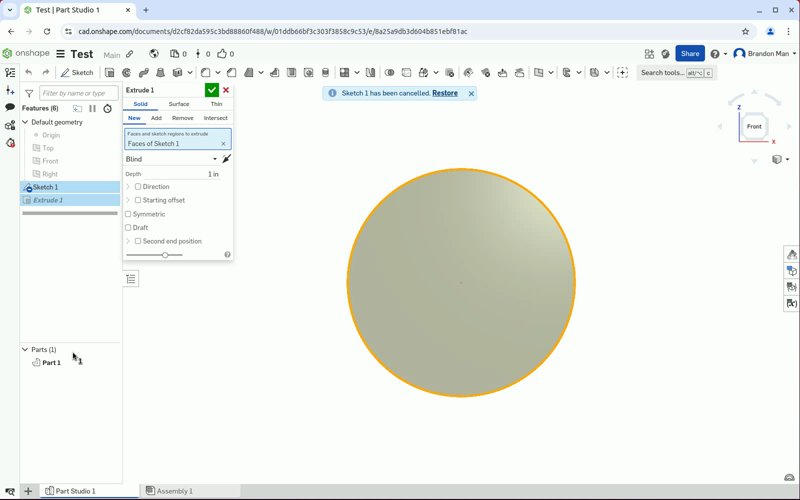
mouse_move(143, 106)
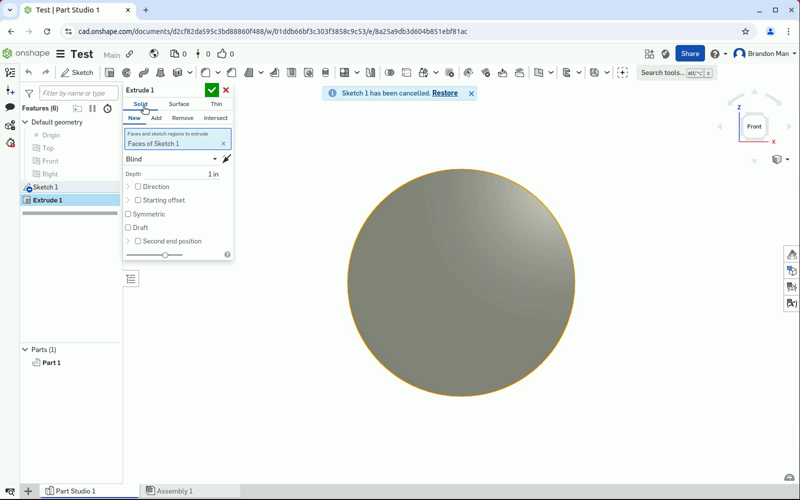
click(143, 106)
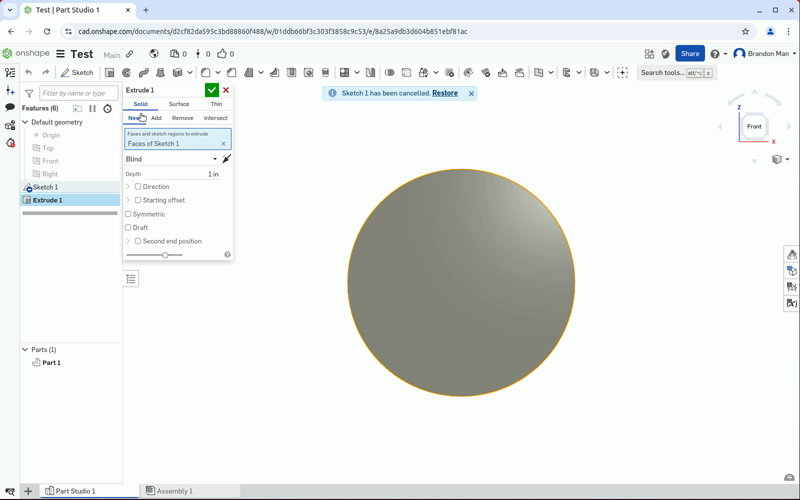
mouse_move(137, 120)
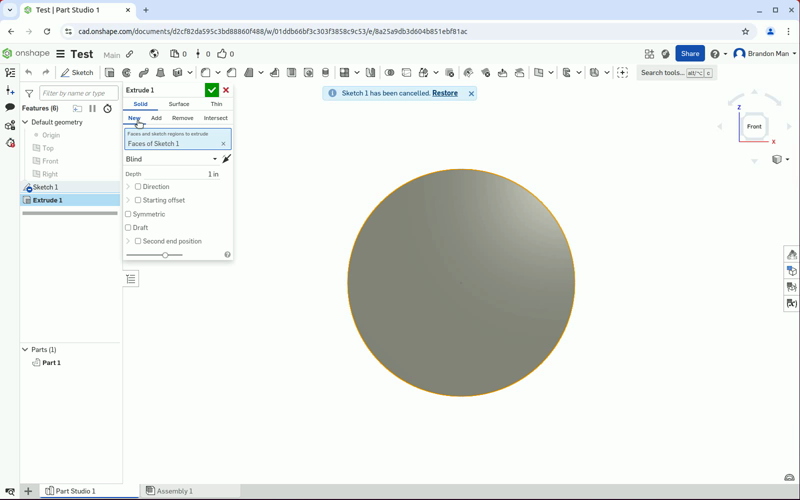
click(137, 120)
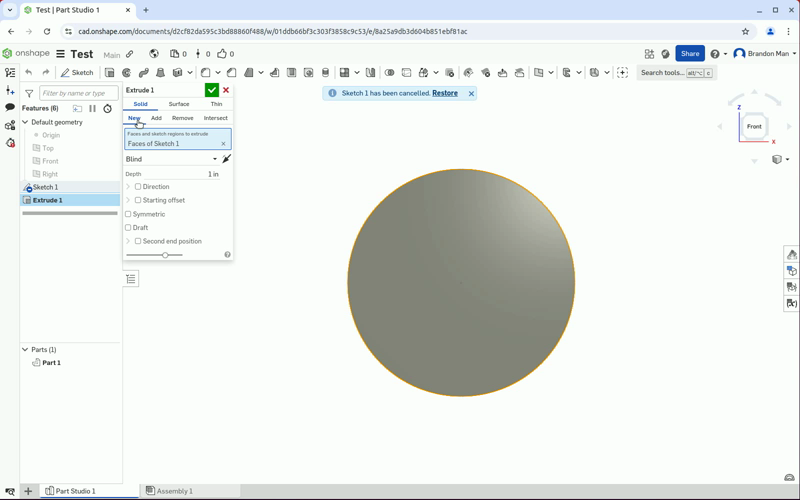
key(tab, 4)
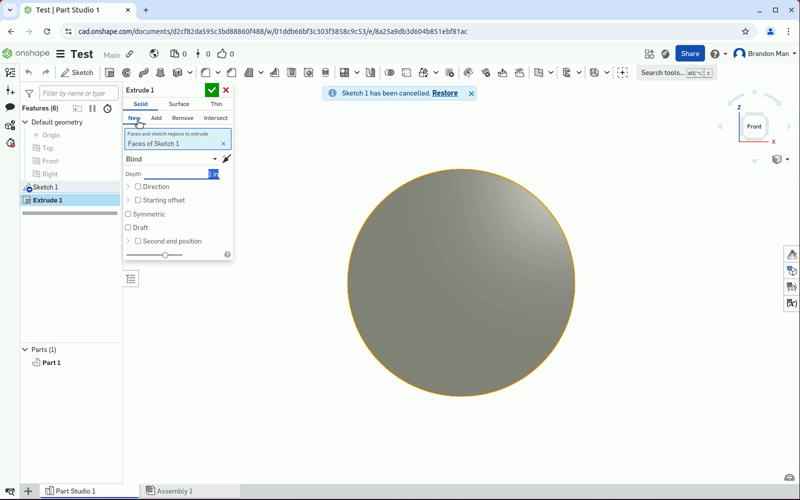
text(17.331)
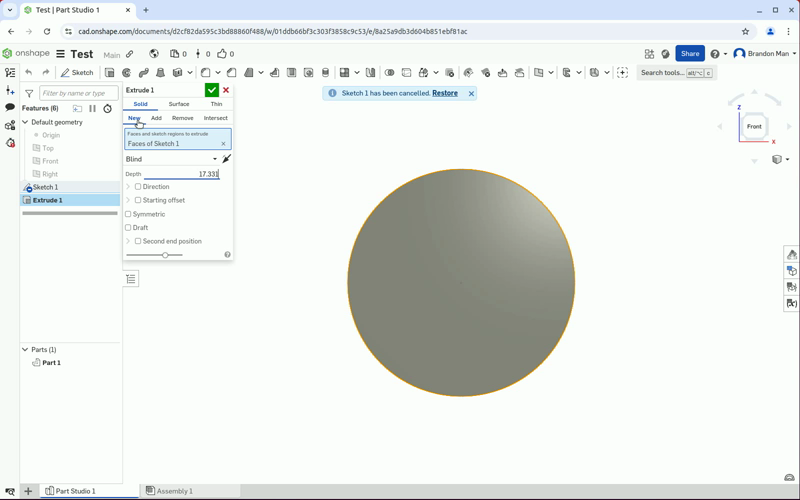
key(enter)
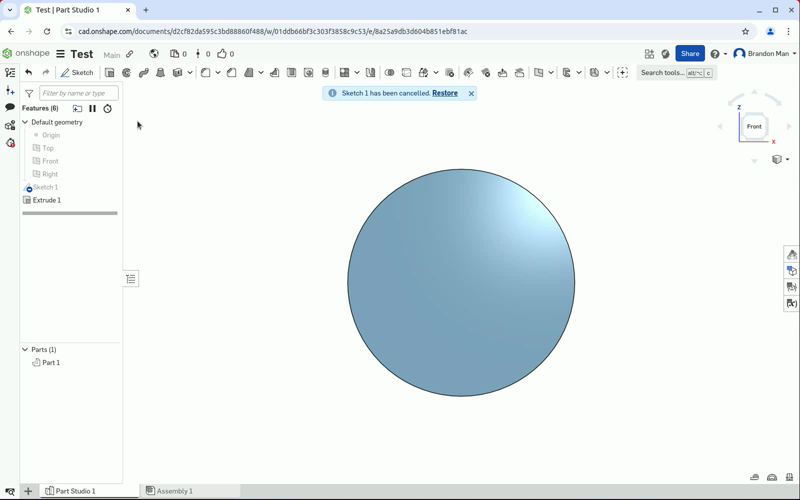
key(shift+h)
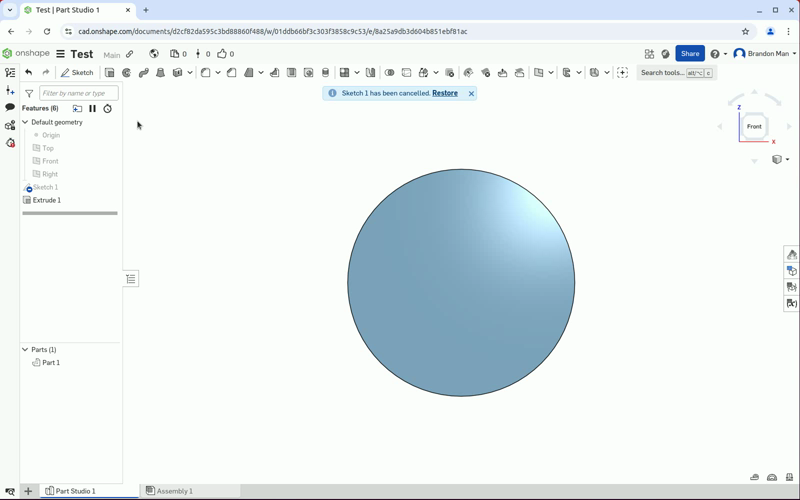
key(shift+h)
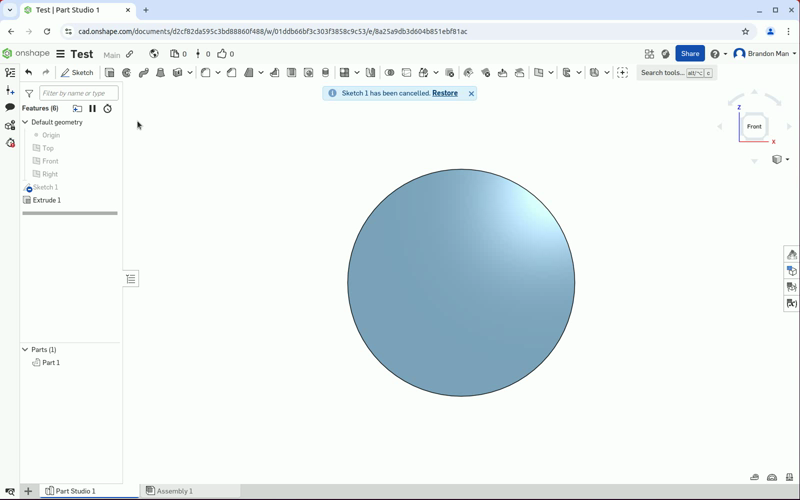
mouse_move(73, 189)
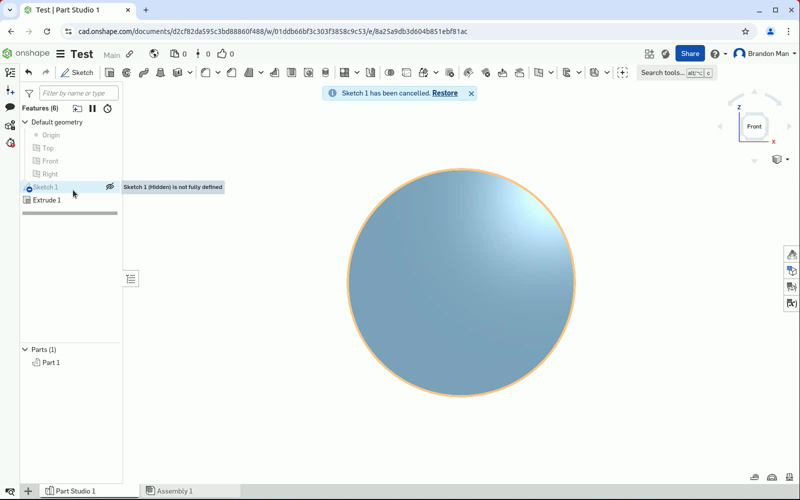
click(73, 189)
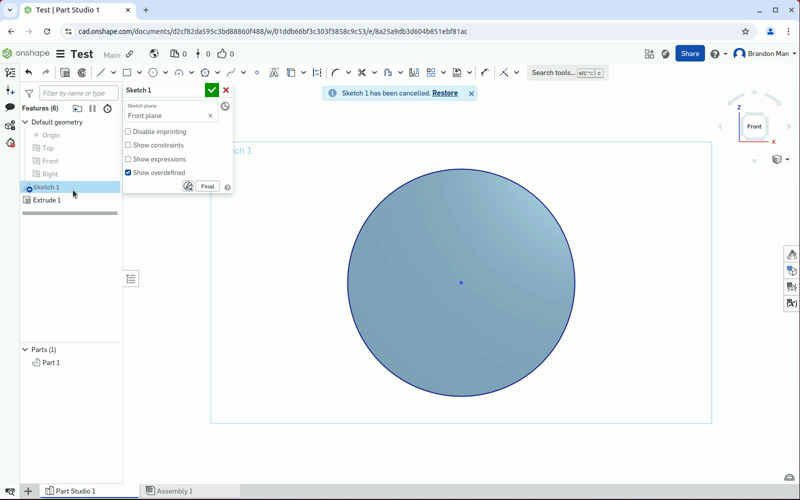
mouse_move(229, 92)
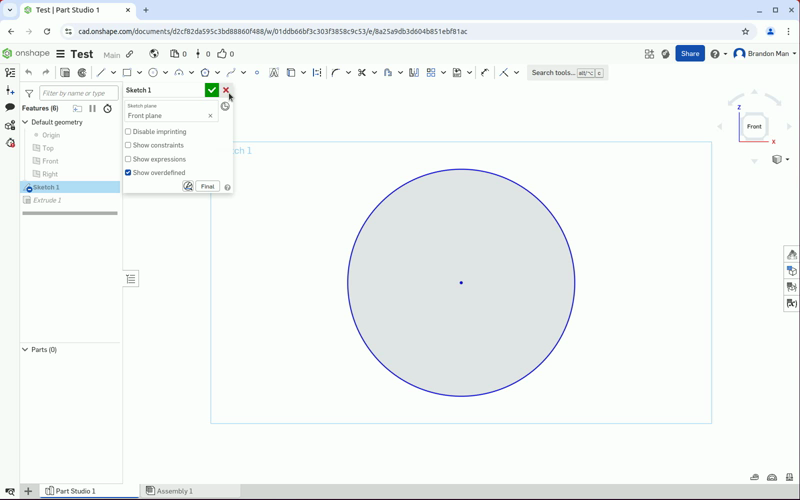
click(229, 92)
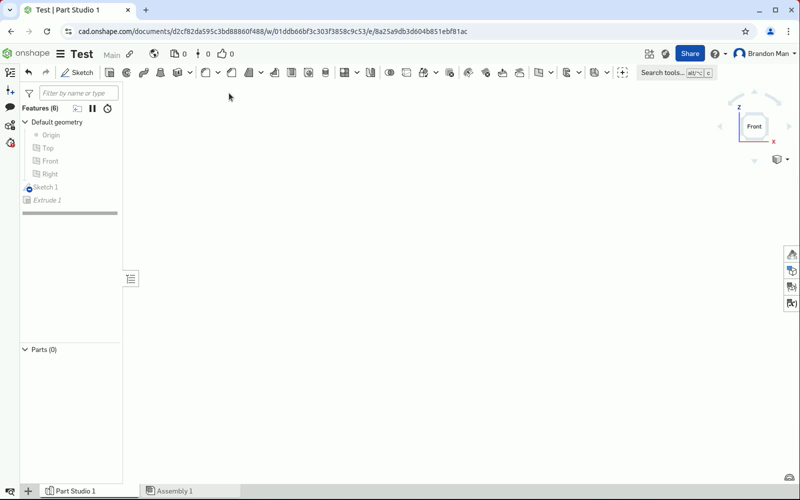
mouse_move(73, 352)
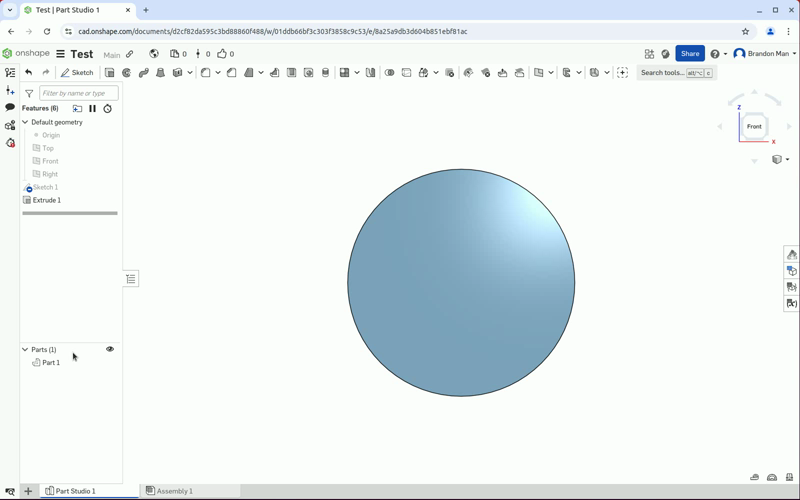
key(y)
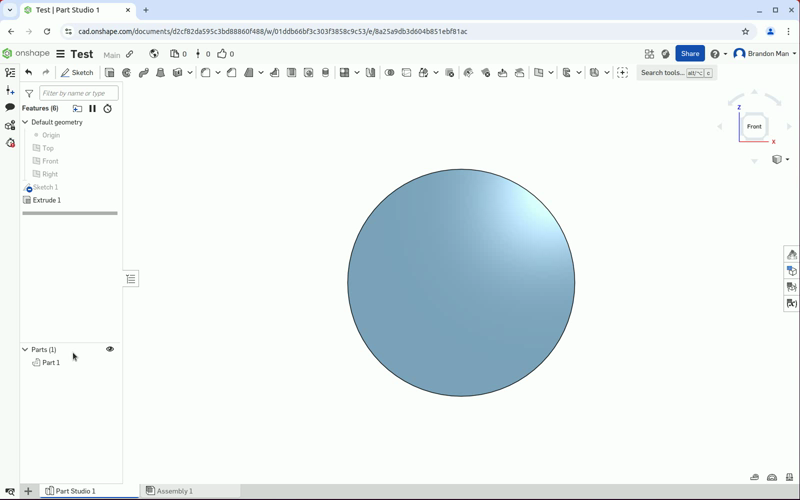
key(shift+p)
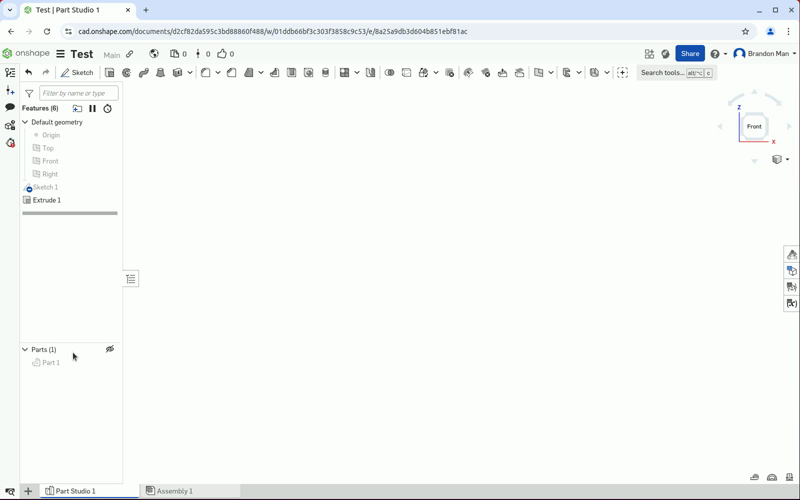
key(space)
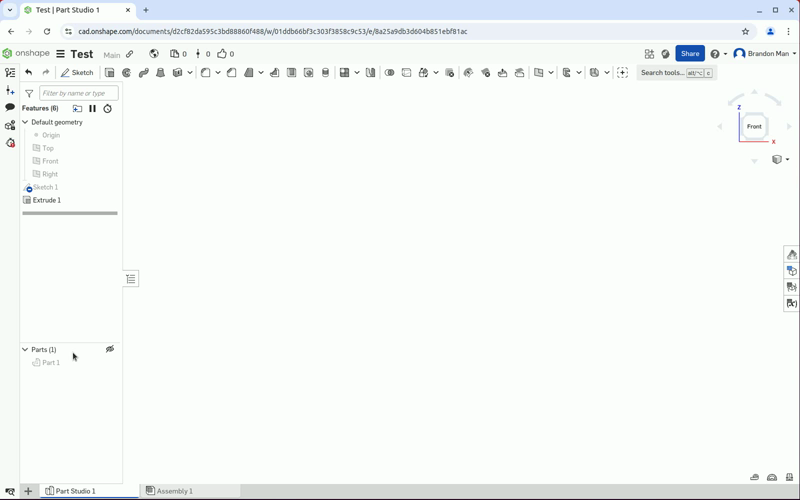
key_down(shift)
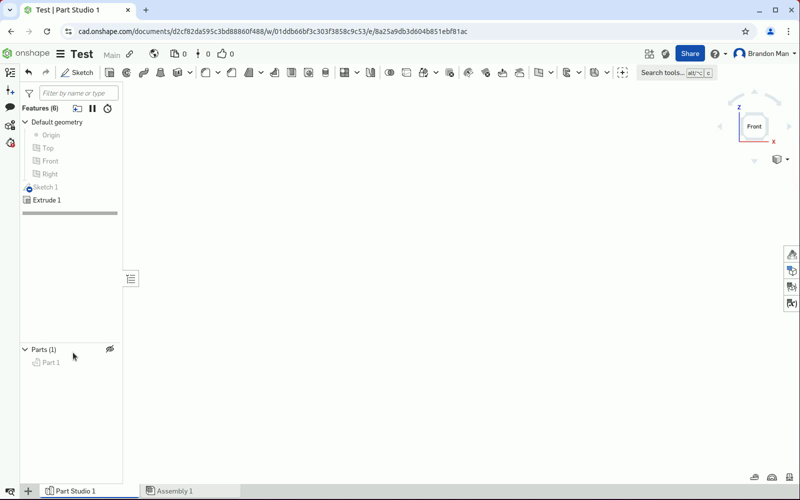
key(down)
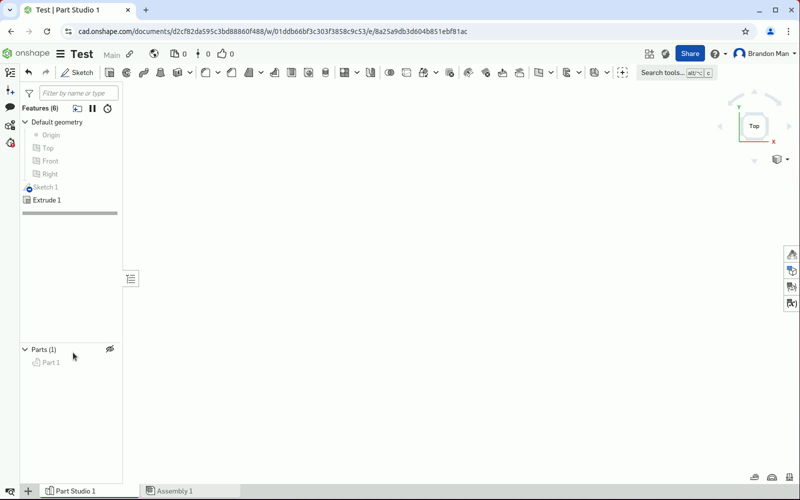
key_up(shift)
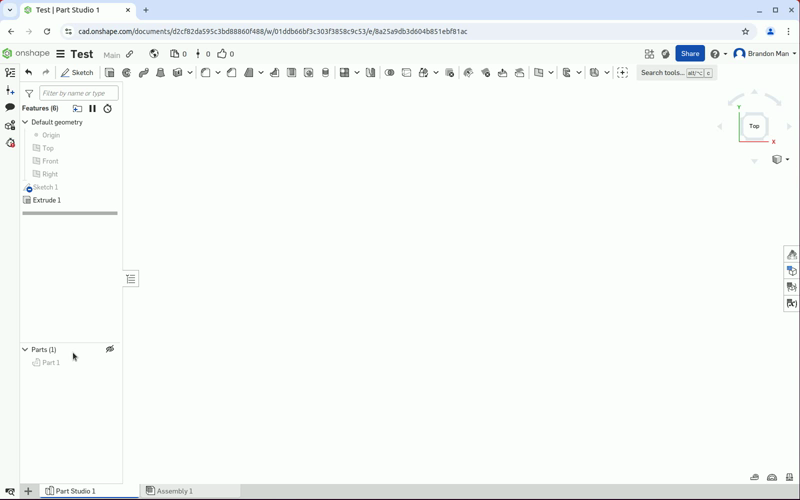
mouse_move(73, 352)
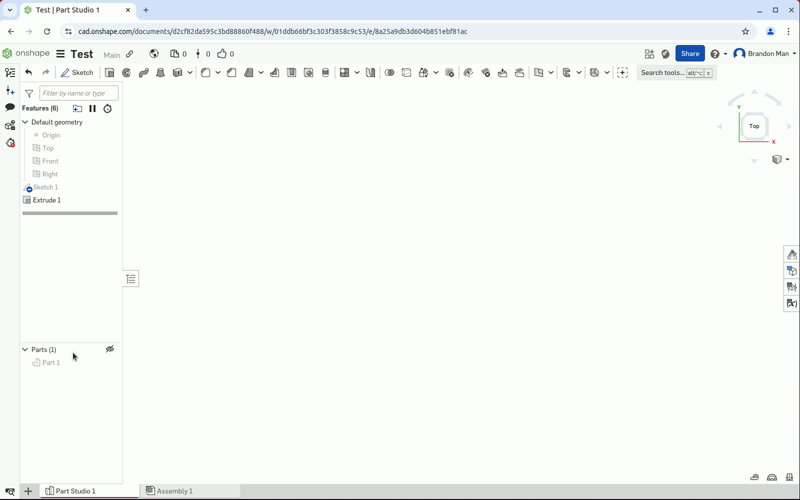
key(shift+y)
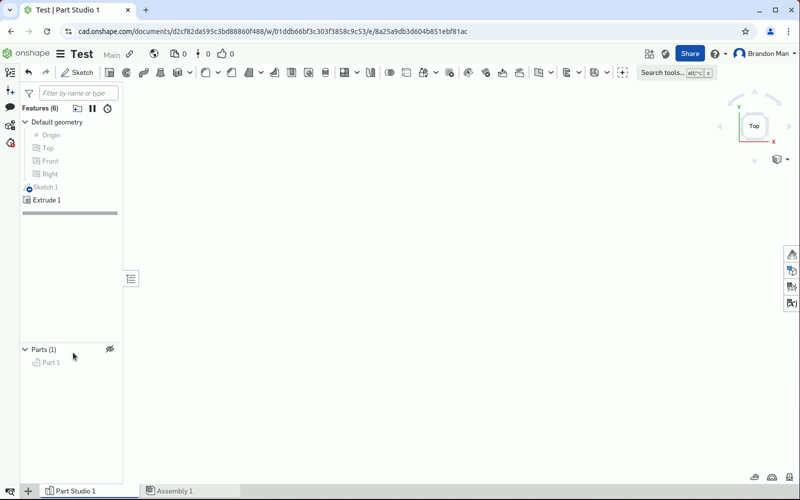
key(shift+s)
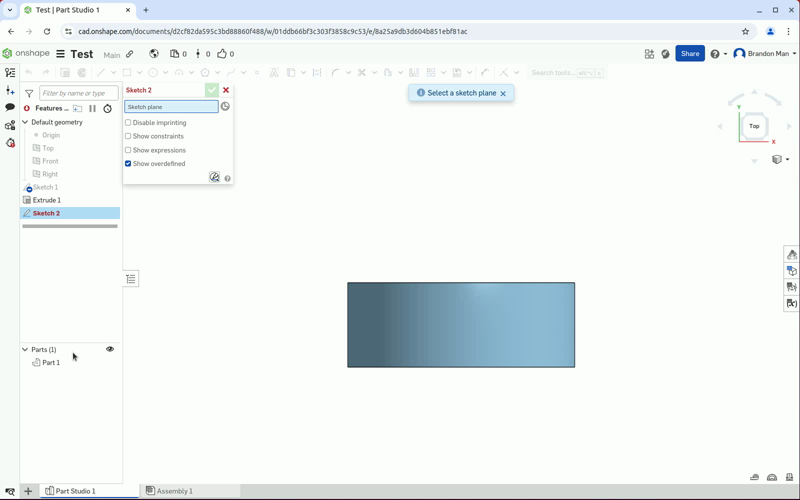
mouse_move(73, 150)
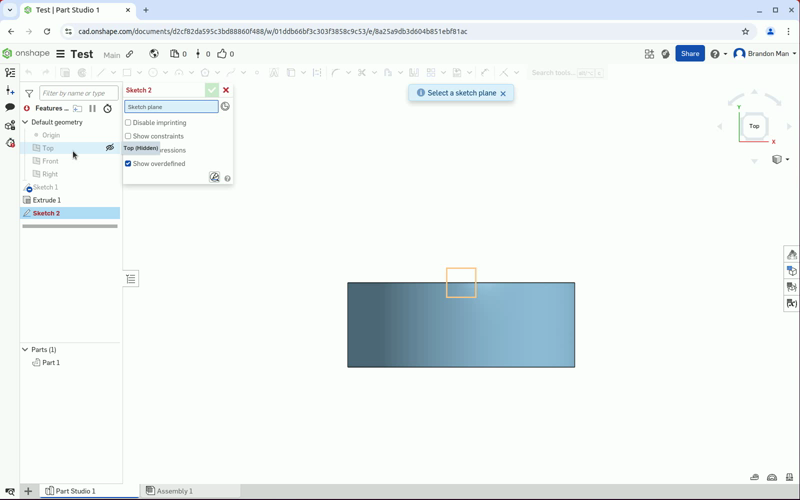
click(73, 150)
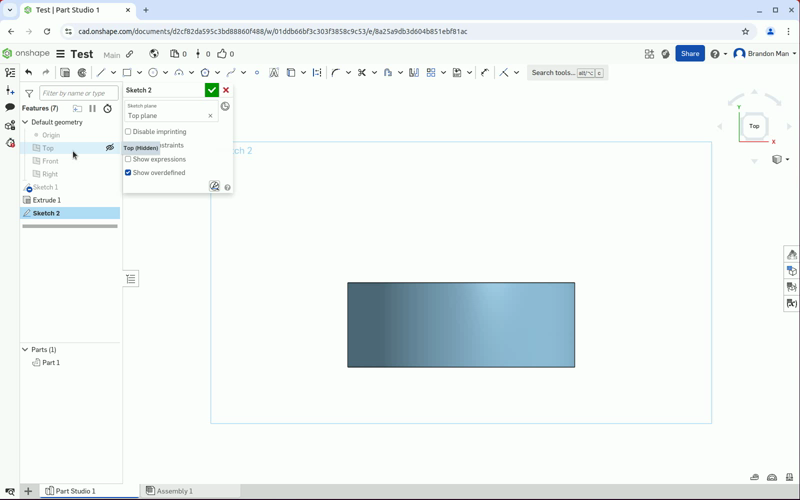
mouse_move(73, 352)
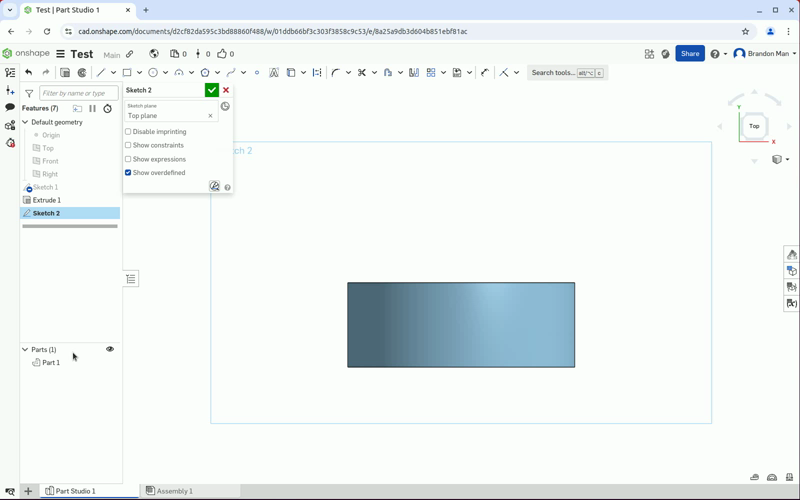
key(y)
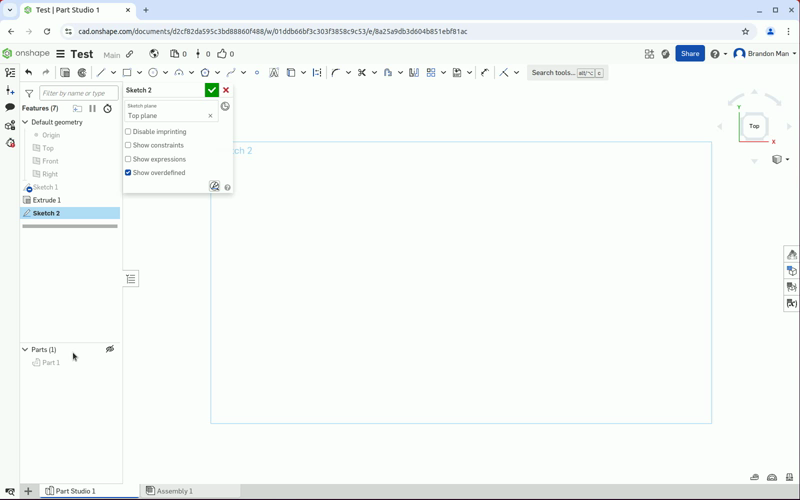
key(c)
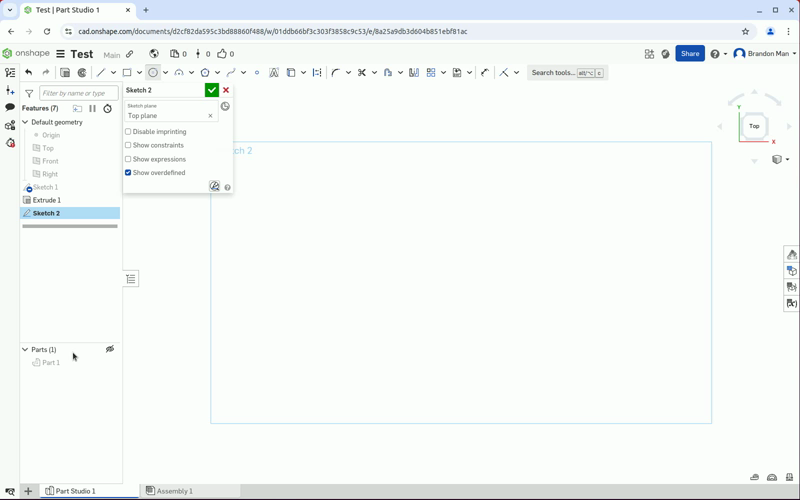
key_down(shift)
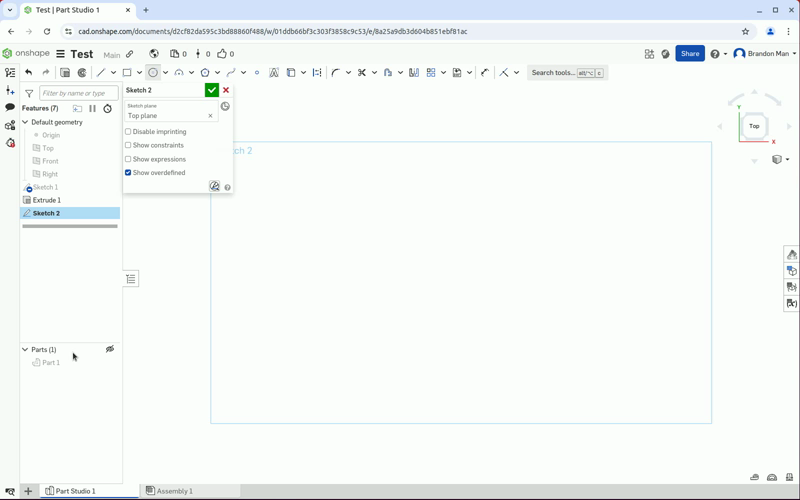
mouse_move(461, 325)
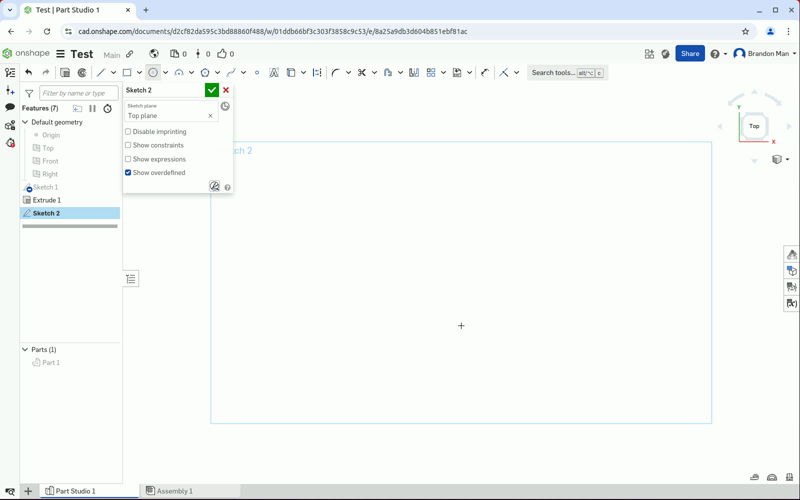
click(461, 325)
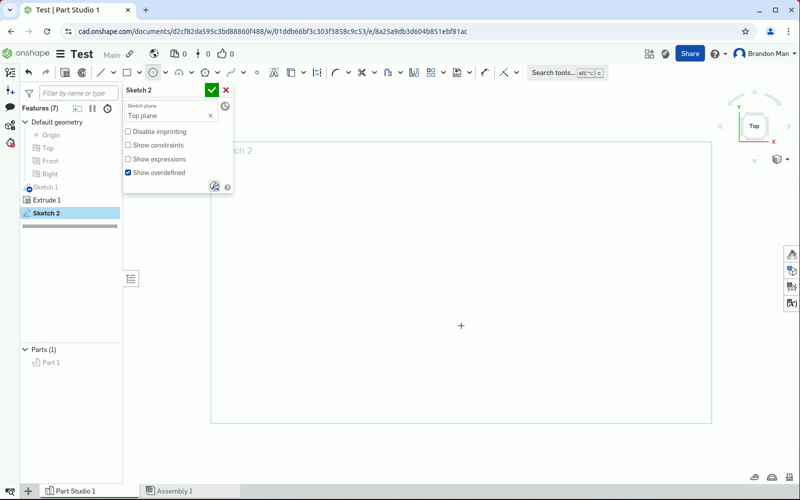
key_up(shift)
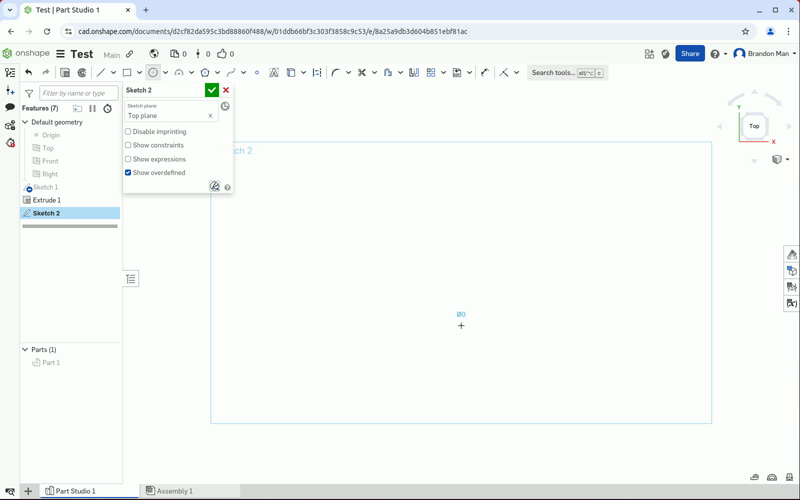
mouse_move(490, 325)
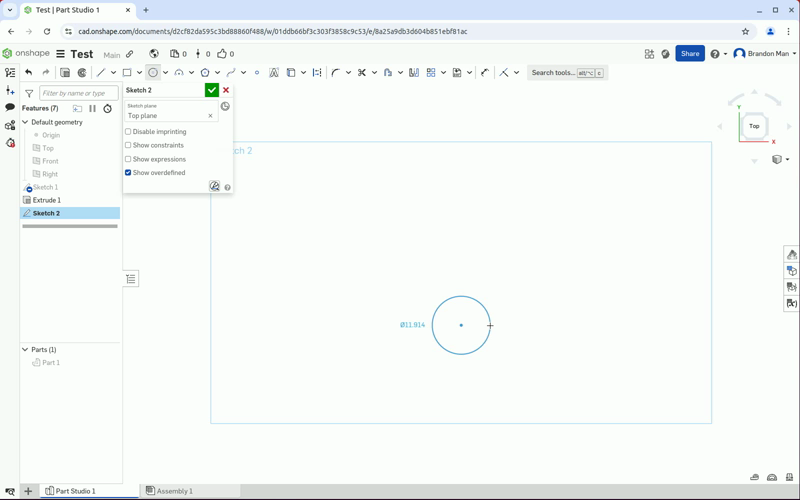
click(490, 325)
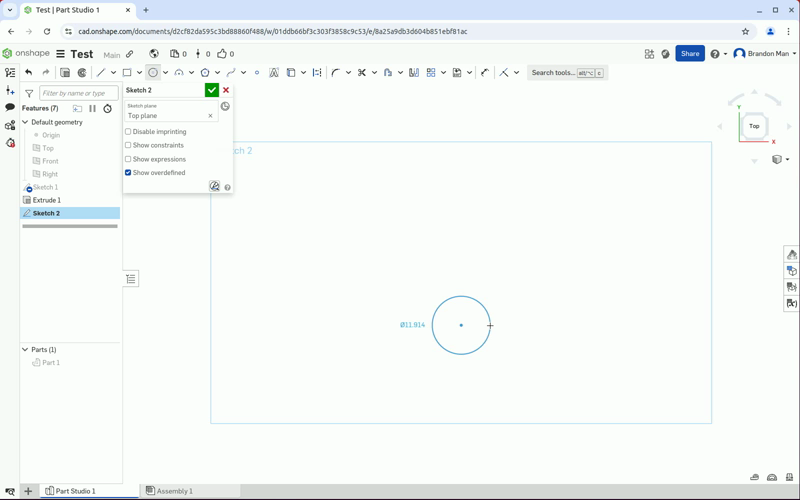
key(esc)
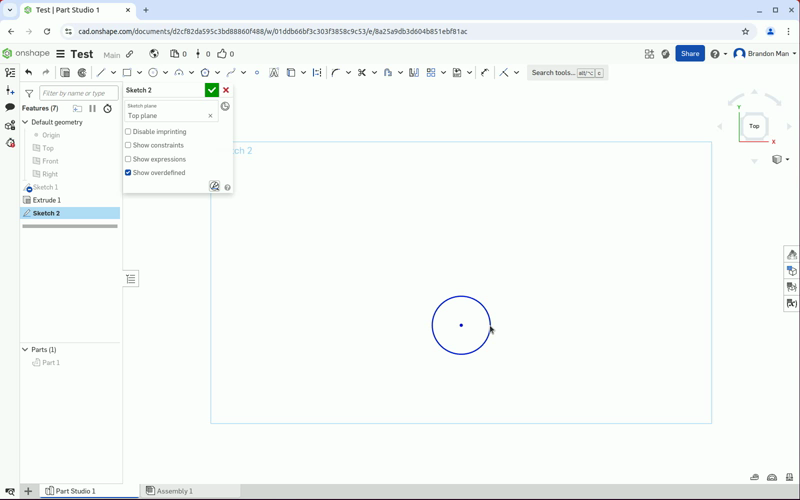
mouse_move(457, 338)
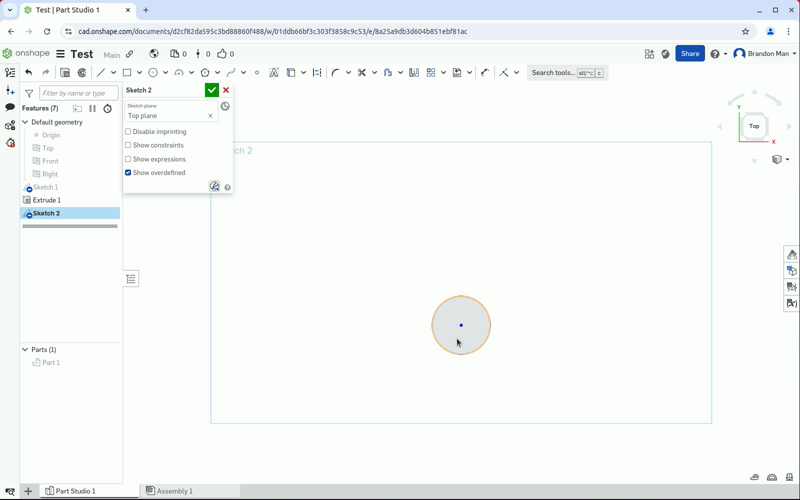
click(457, 338)
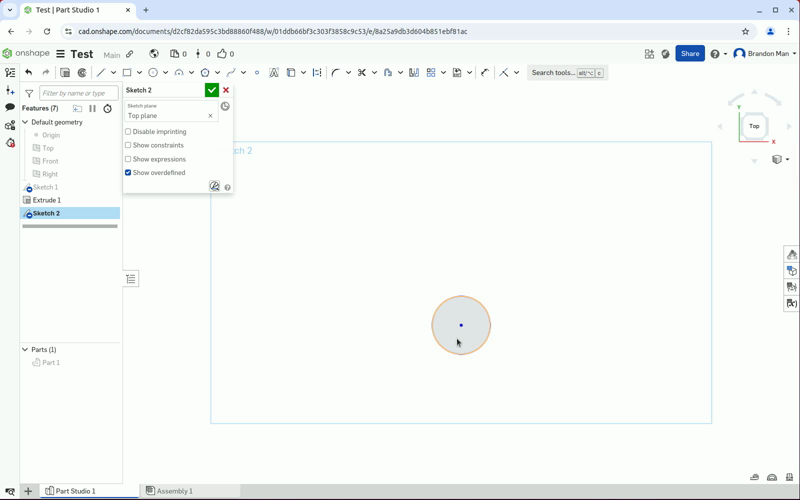
mouse_move(73, 352)
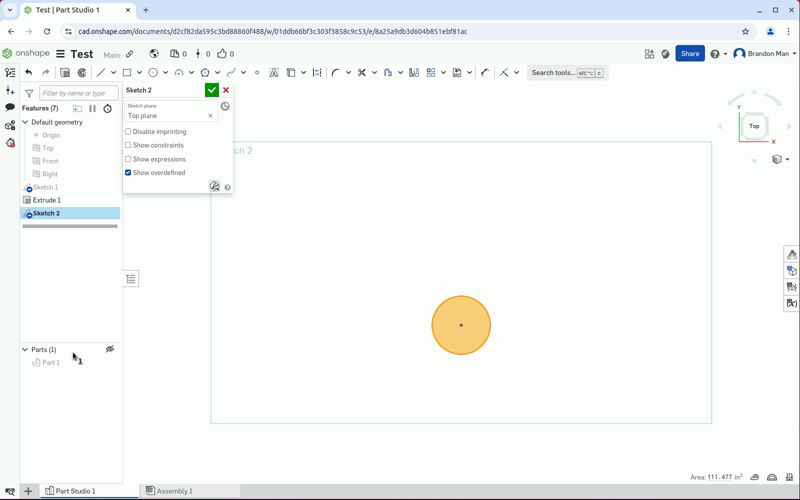
key(shift+y)
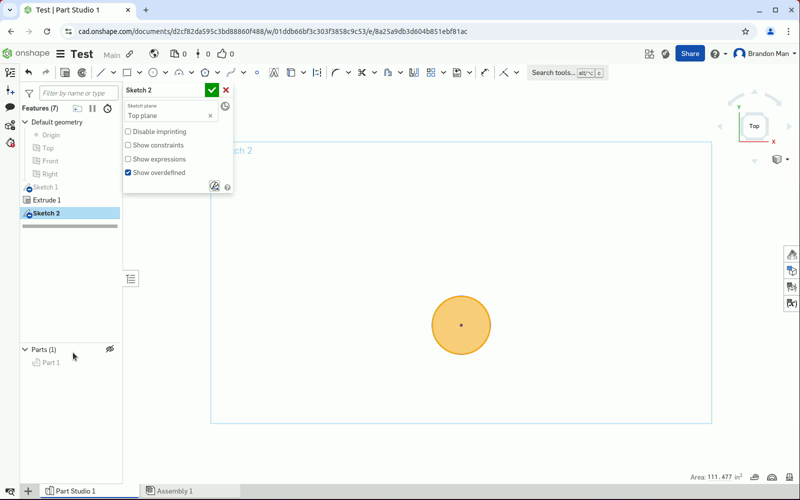
key(shift+e)
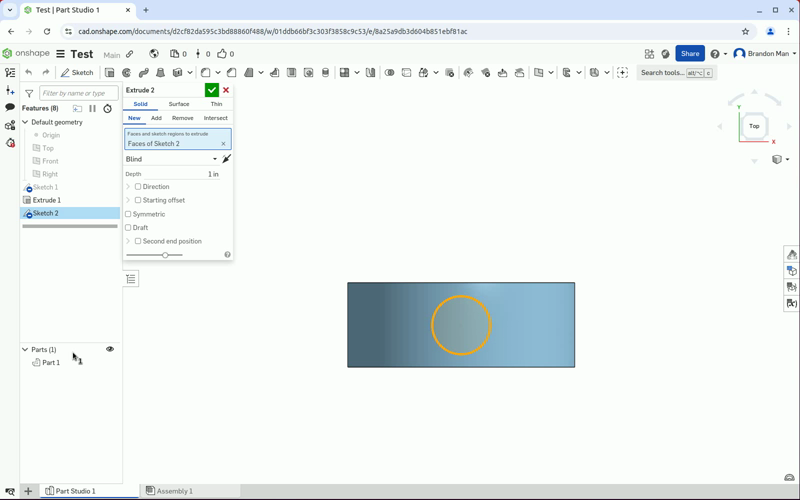
mouse_move(143, 106)
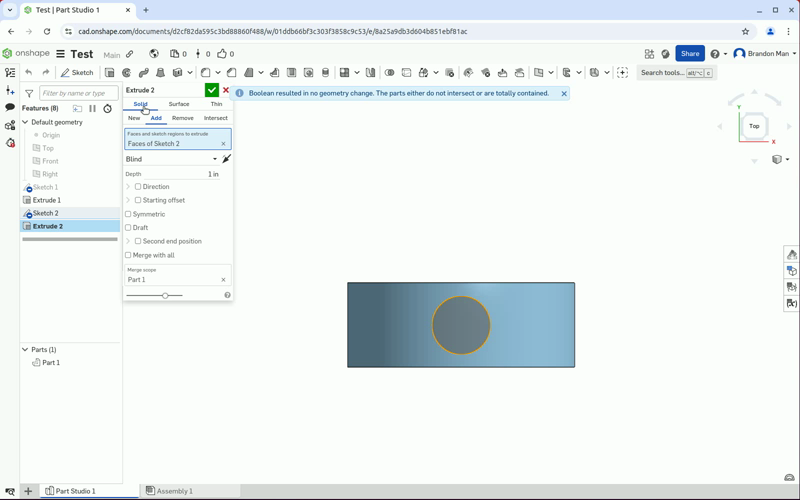
click(143, 106)
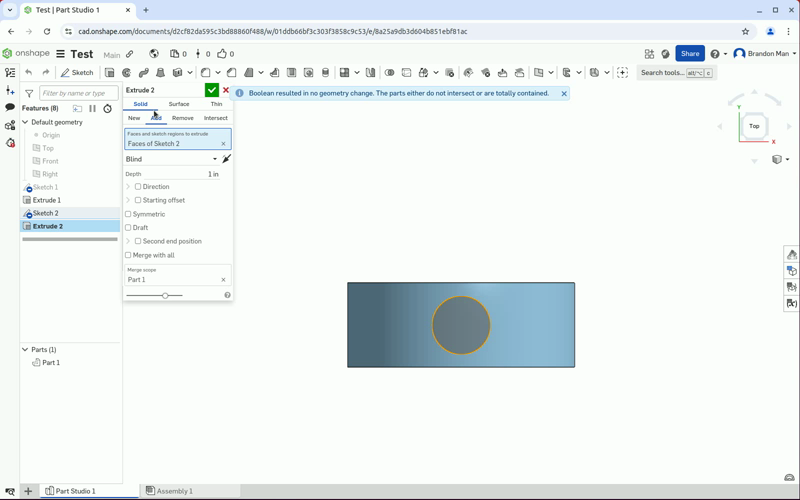
mouse_move(186, 120)
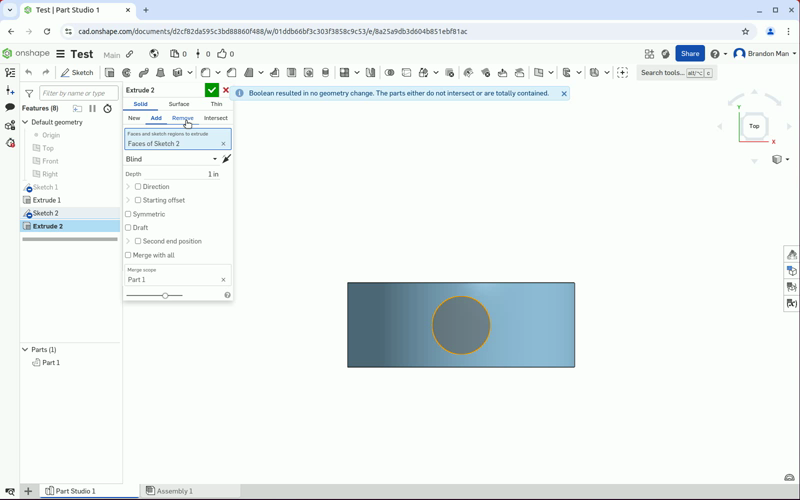
click(186, 120)
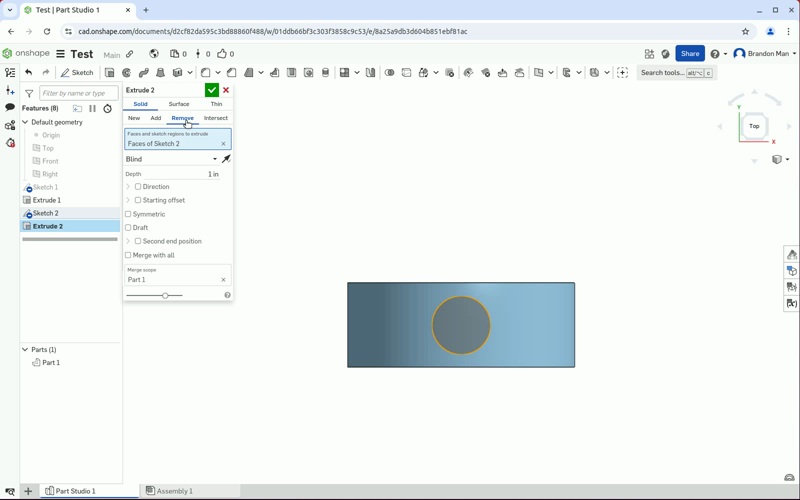
key(tab, 4)
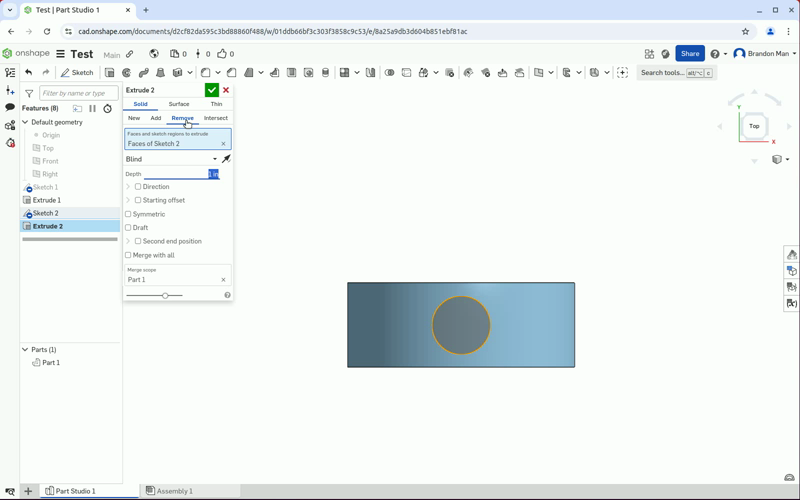
text(28.885)
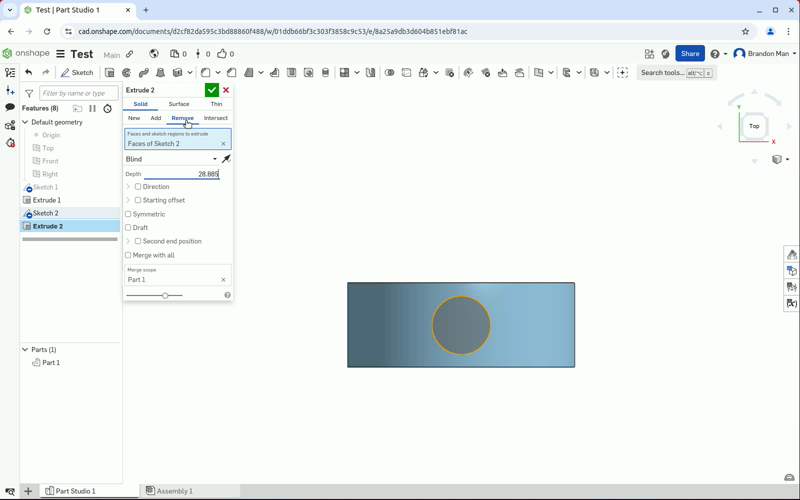
key(tab, 6)
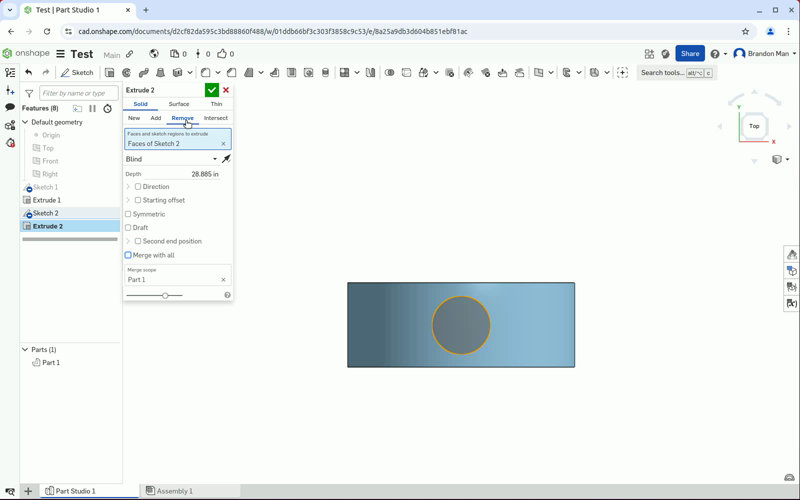
key(space)
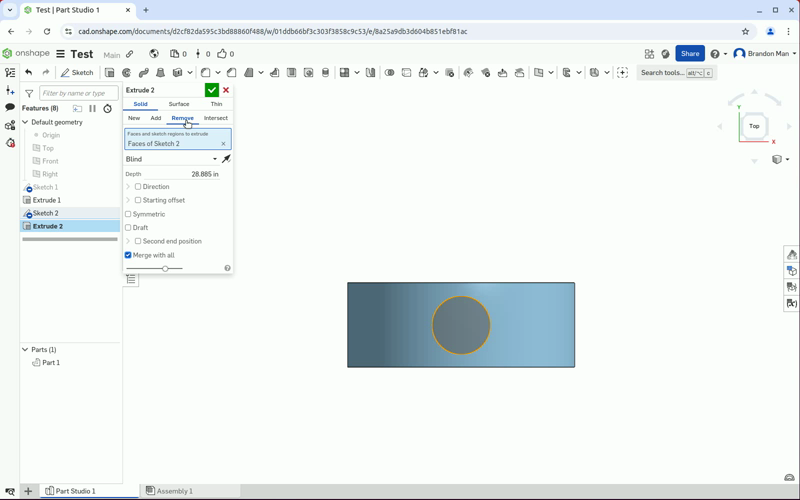
key(enter)
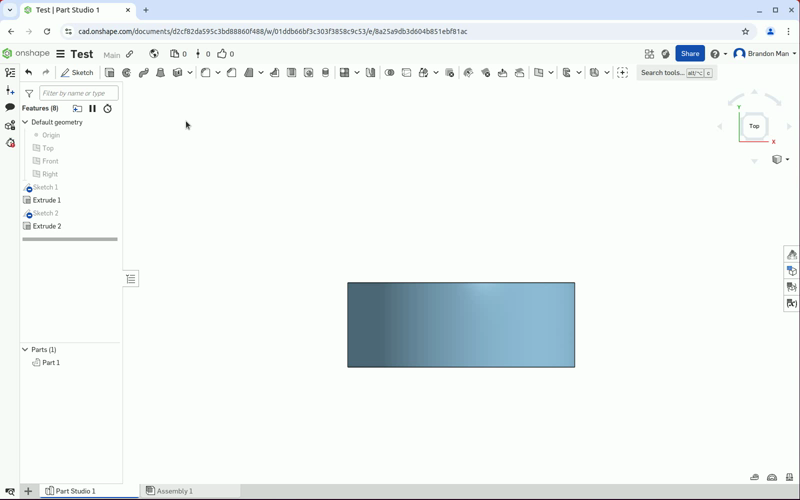
key(shift+h)
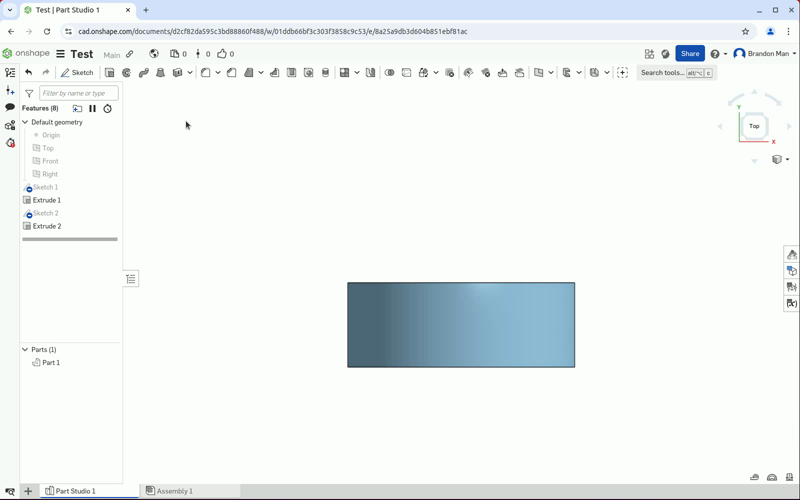
key(shift+h)
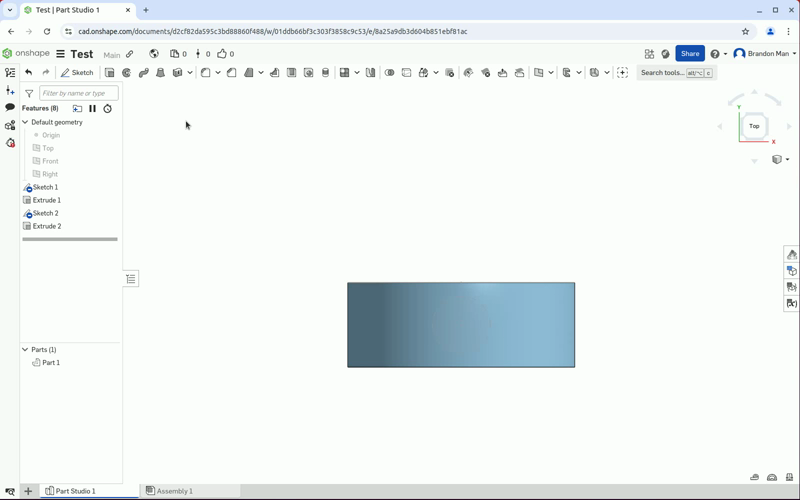
key(shift+7)
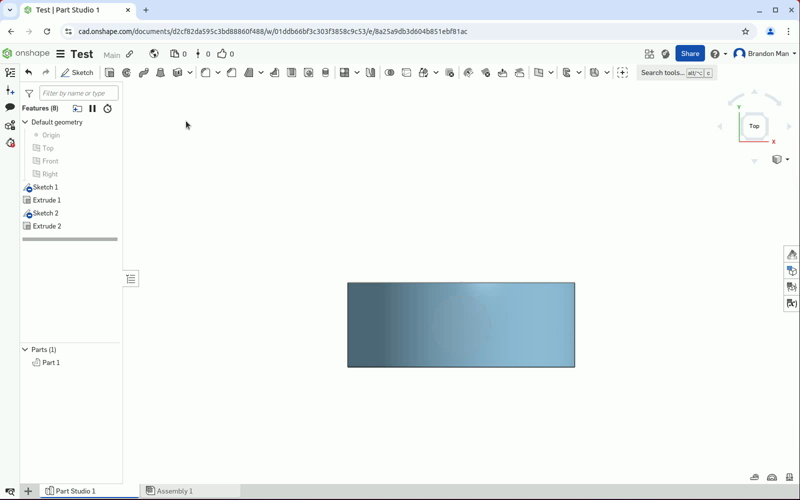
key(up, 3)
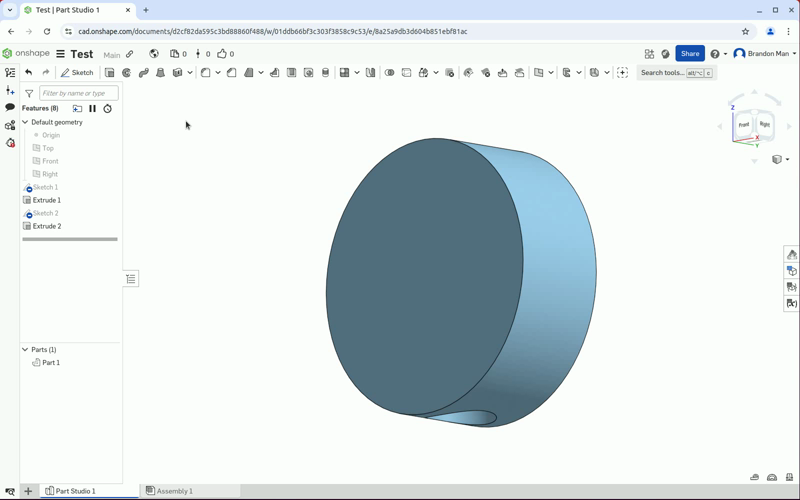
key(left, 3)
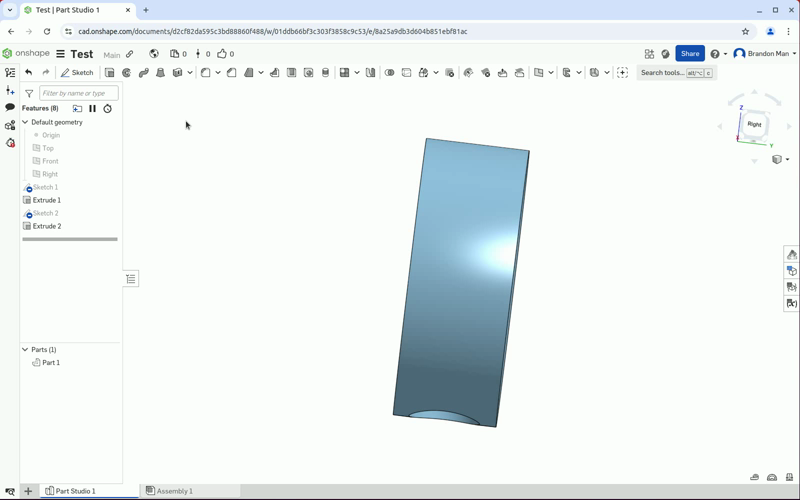
key(right, 3)
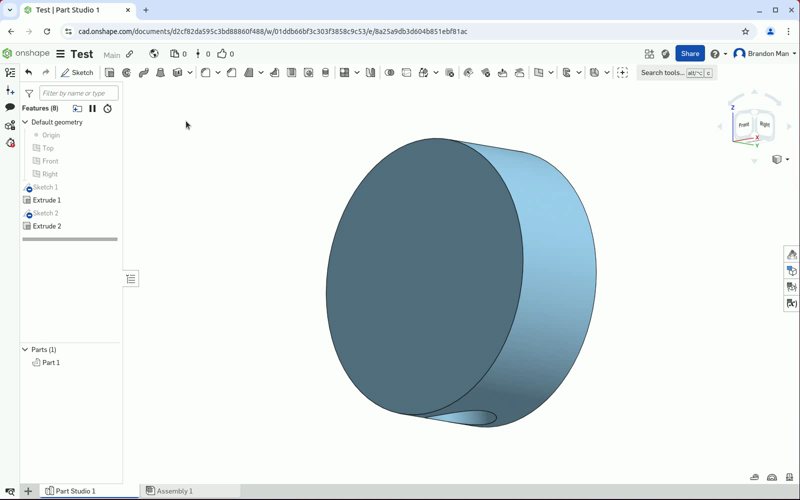
key(down, 3)
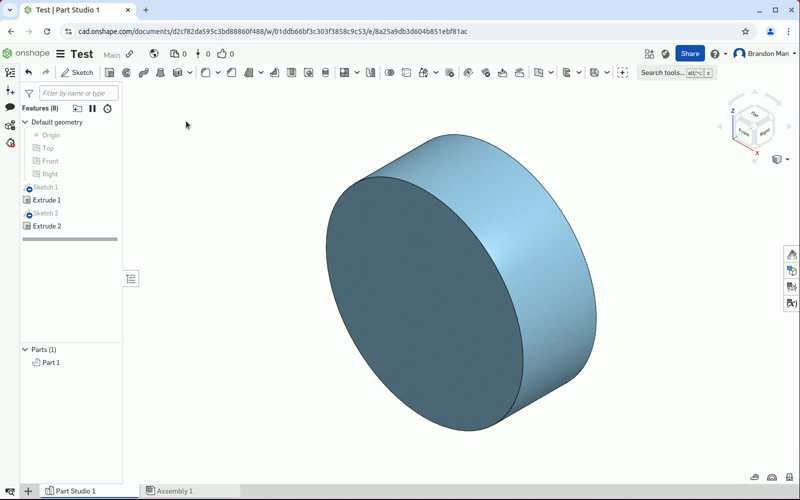
mouse_move(73, 189)
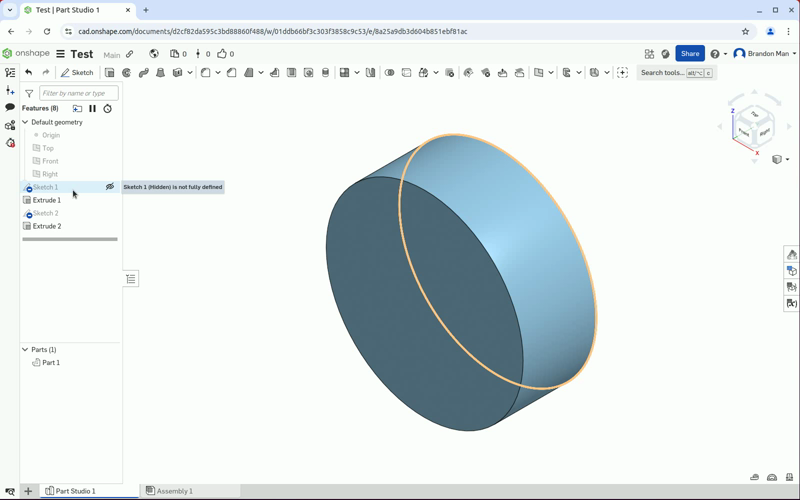
click(73, 189)